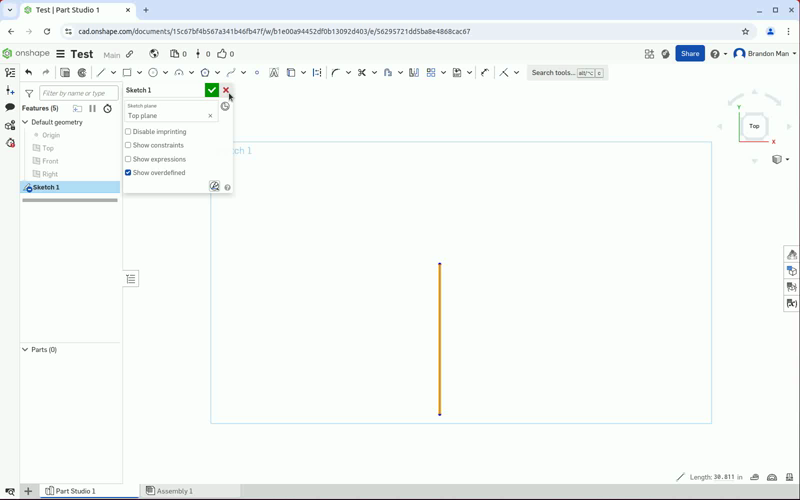
key(shift+h)
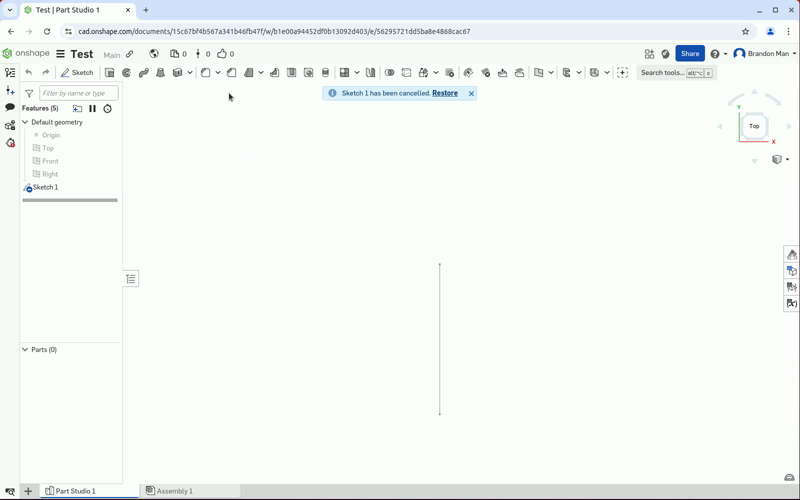
key(shift+s)
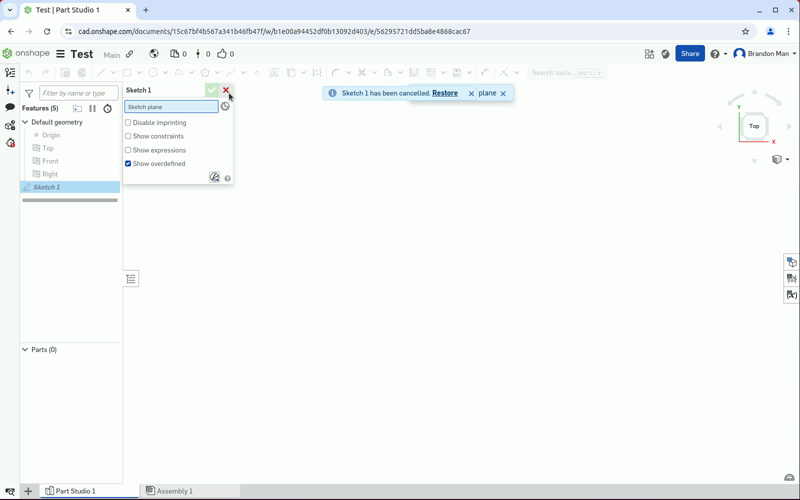
mouse_move(73, 150)
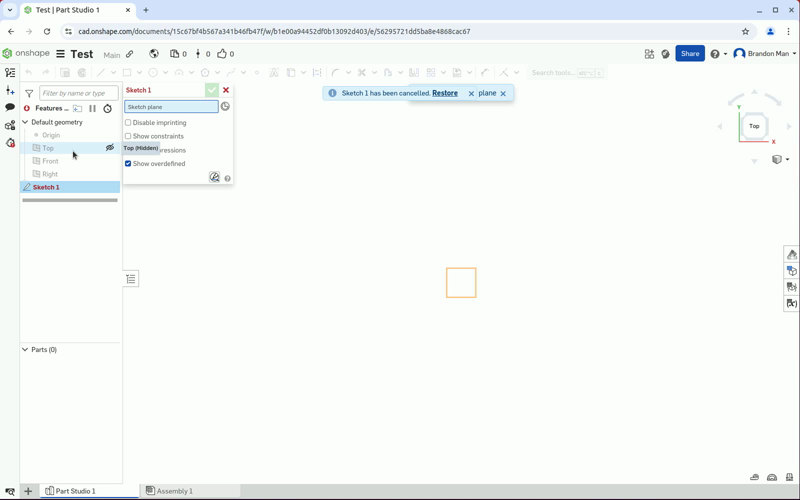
click(73, 150)
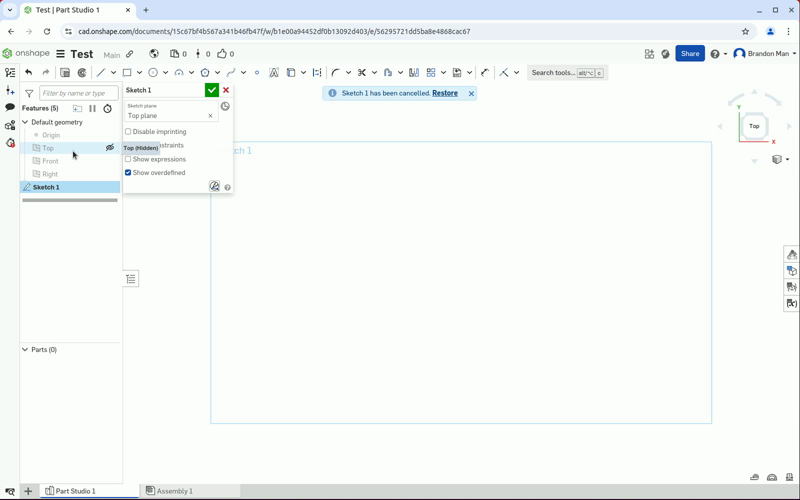
mouse_move(73, 352)
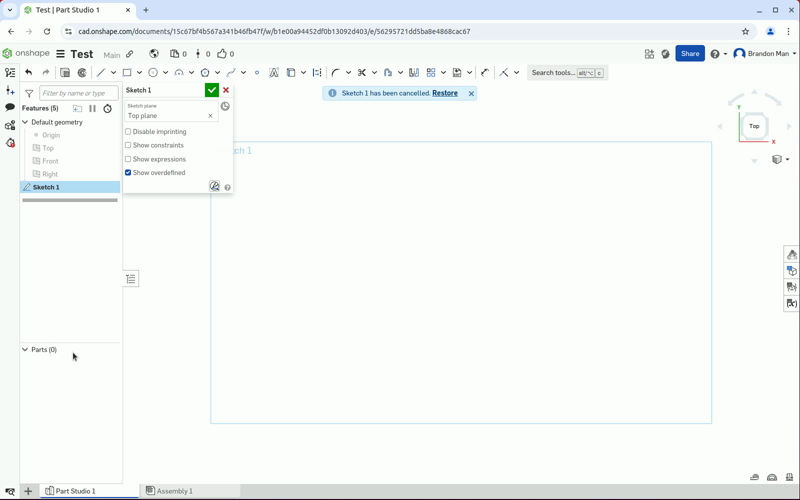
key(y)
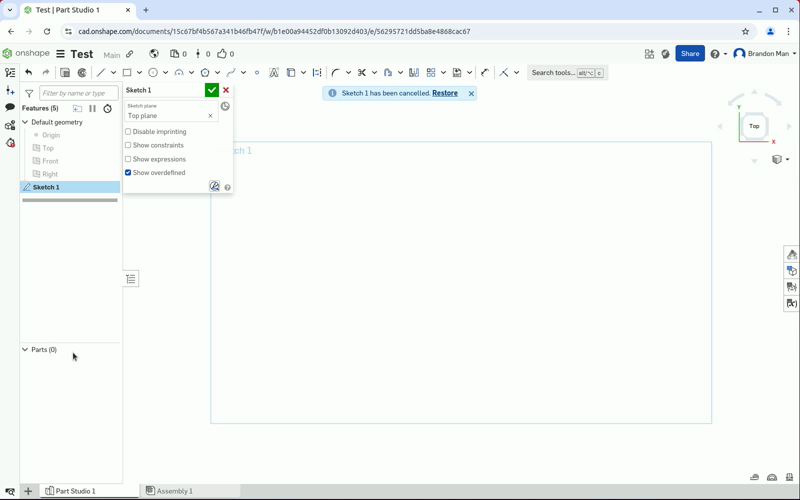
key(c)
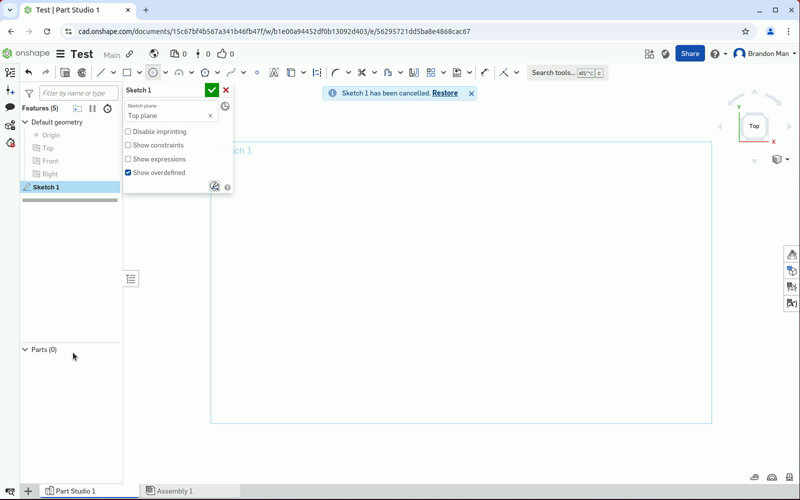
key_down(shift)
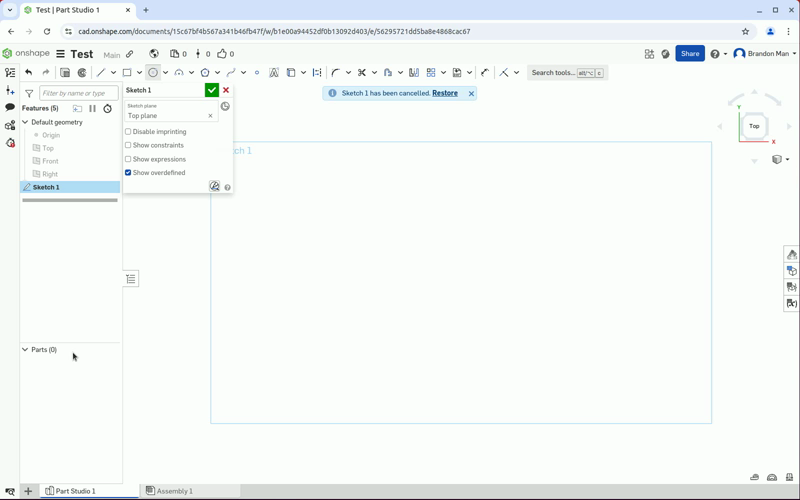
mouse_move(461, 282)
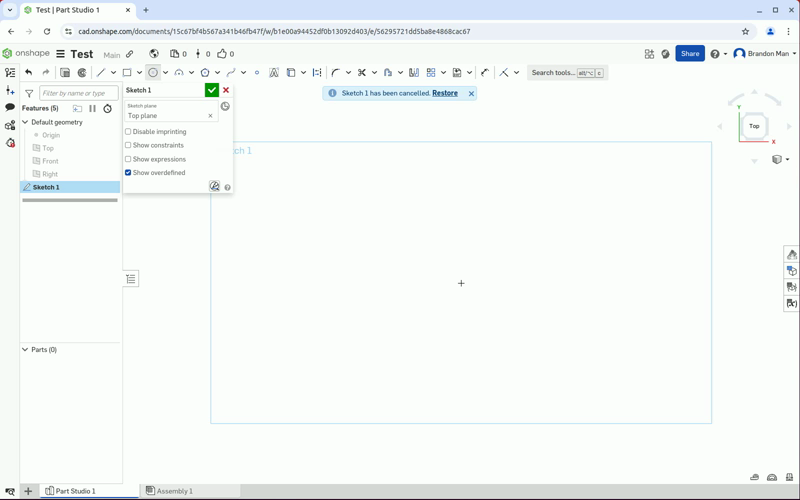
click(461, 282)
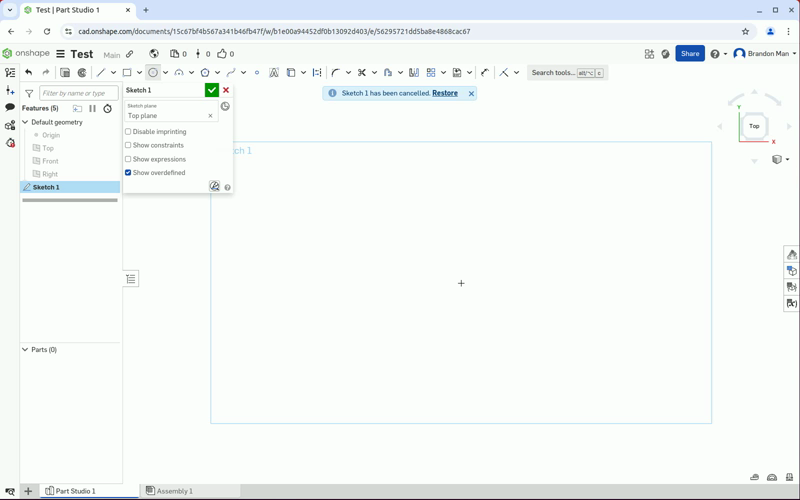
key_up(shift)
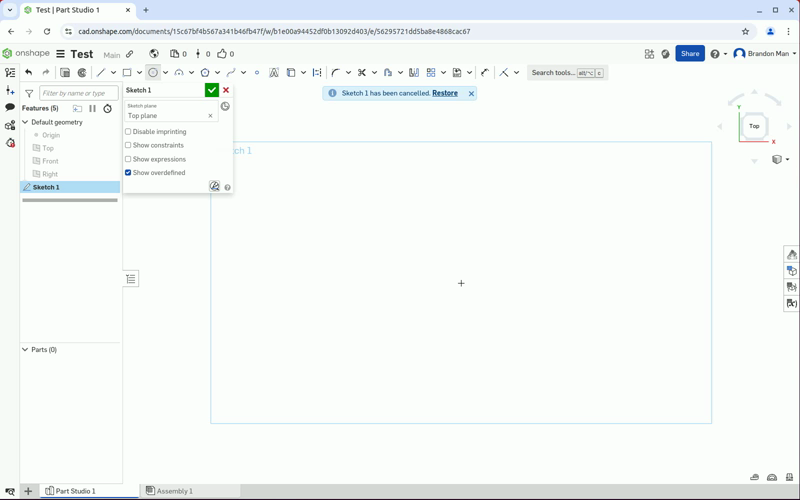
mouse_move(486, 282)
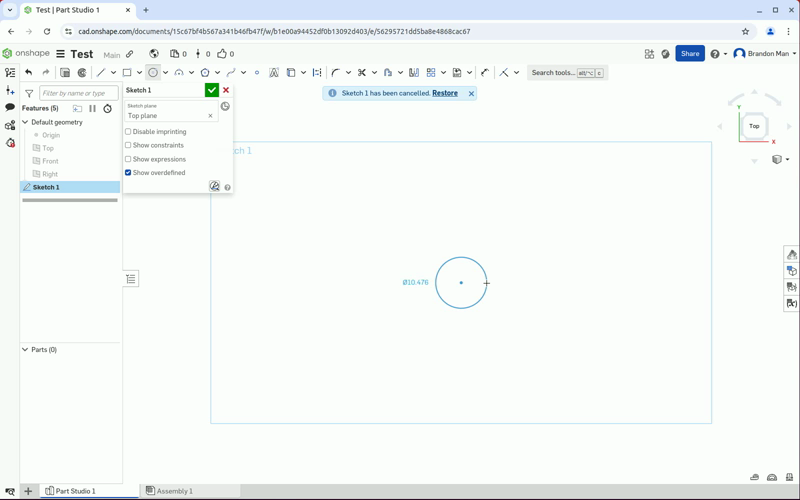
click(486, 282)
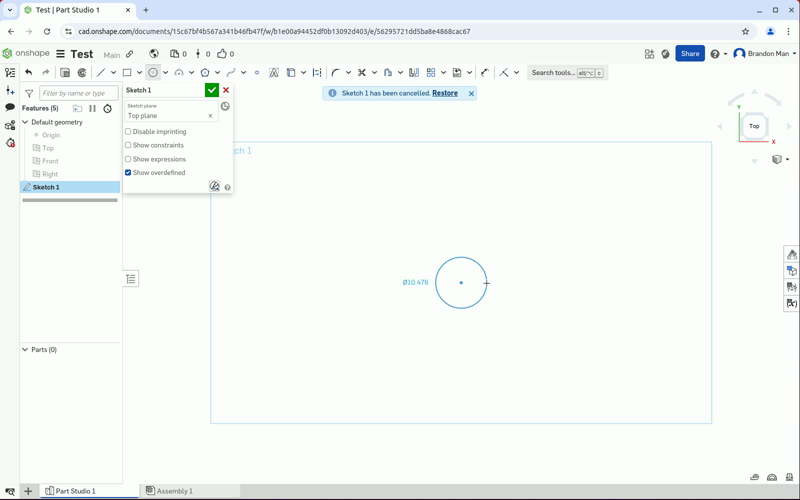
key(esc)
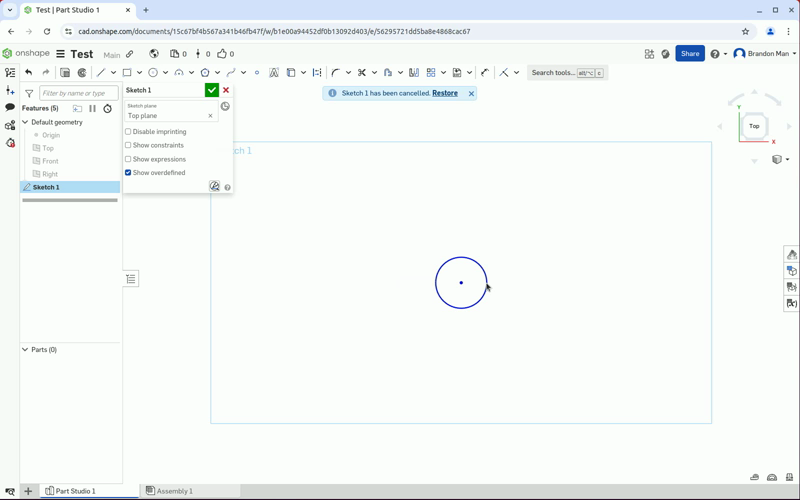
mouse_move(467, 287)
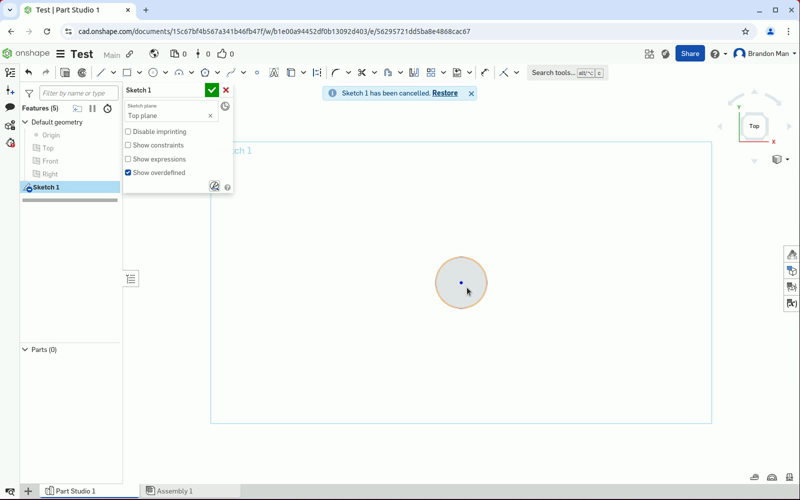
click(467, 287)
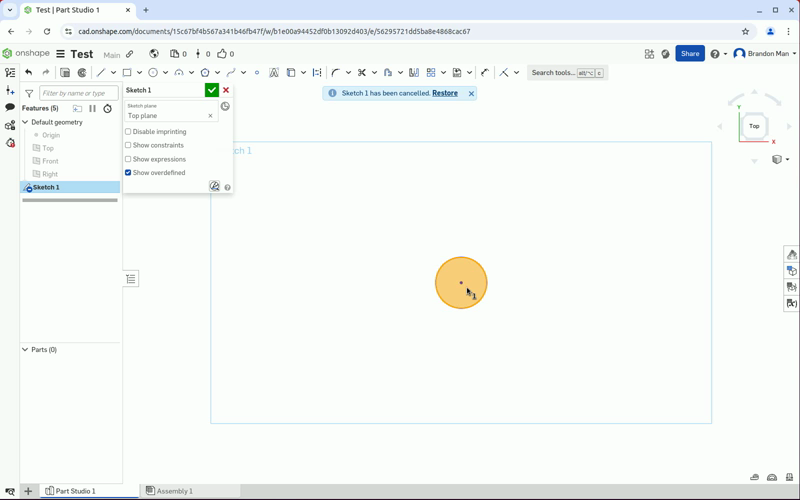
mouse_move(73, 352)
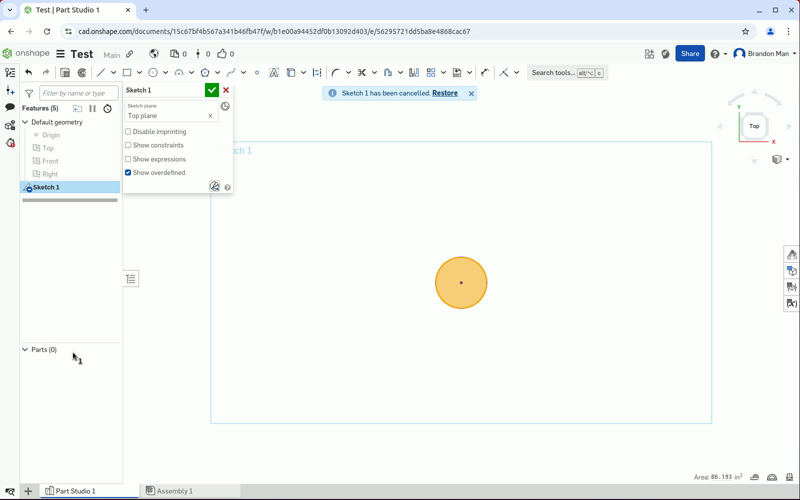
key(shift+y)
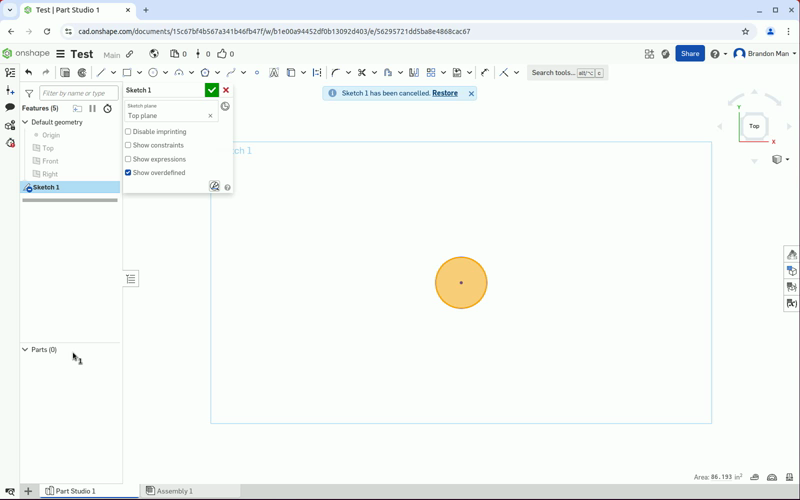
key(shift+e)
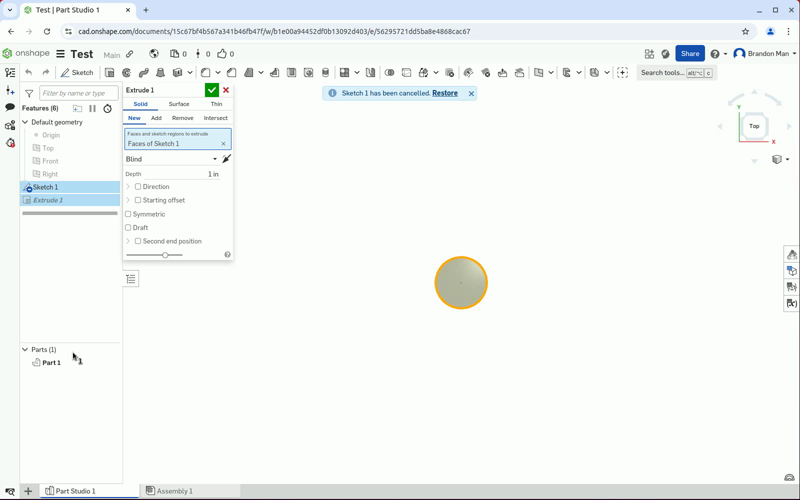
mouse_move(143, 106)
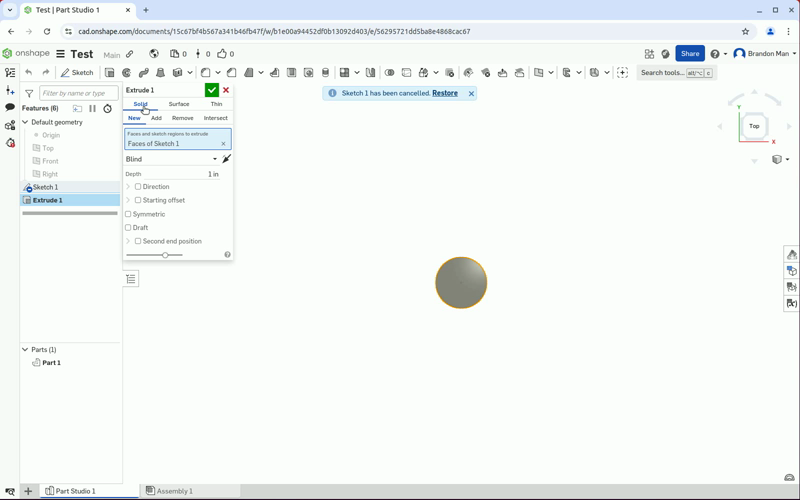
click(143, 106)
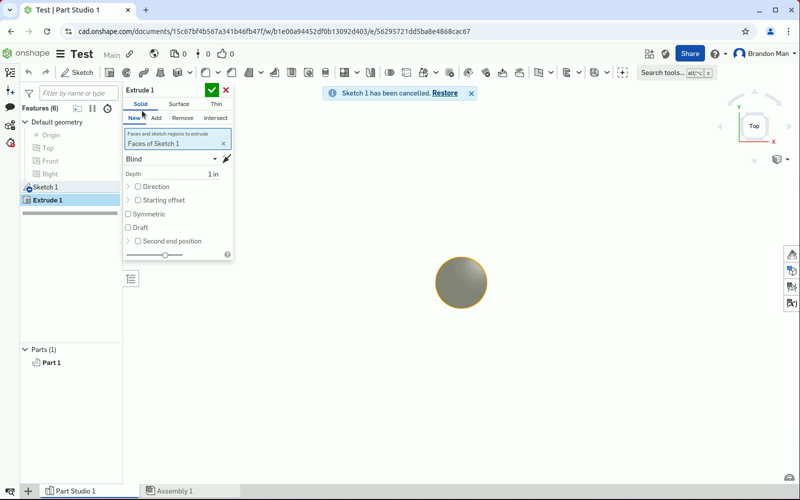
mouse_move(137, 120)
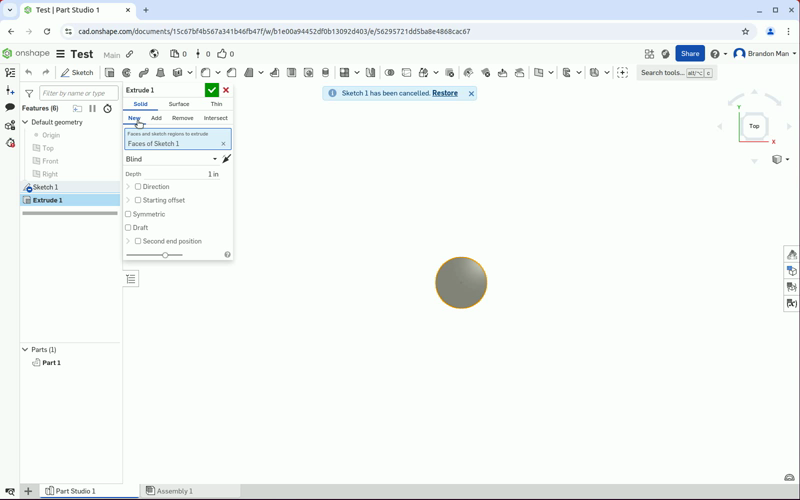
click(137, 120)
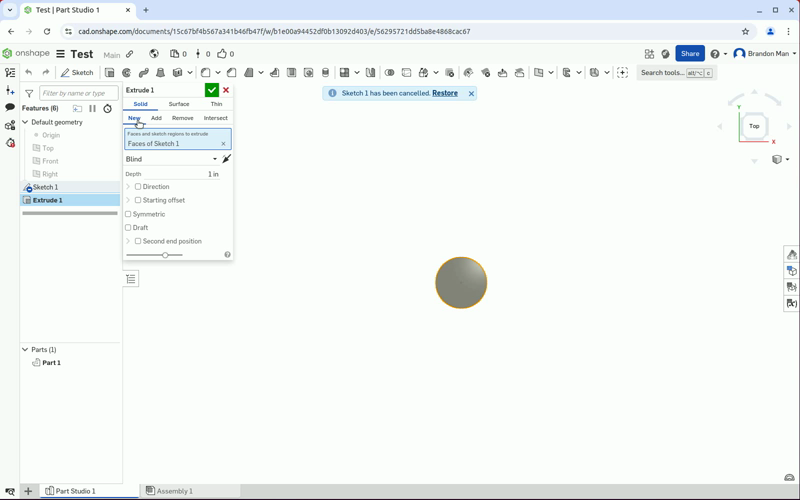
key(tab, 4)
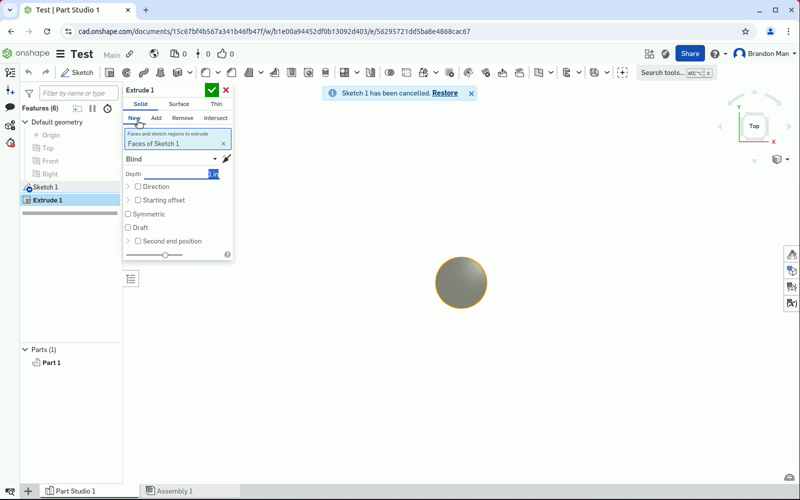
text(-23.108)
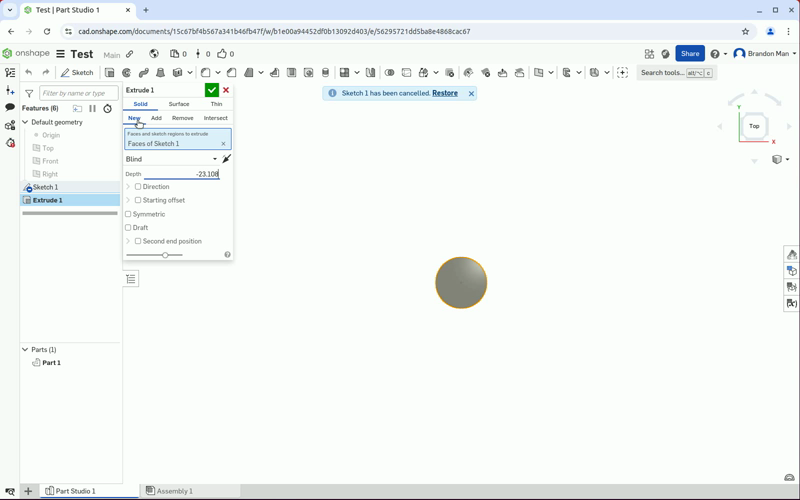
key(enter)
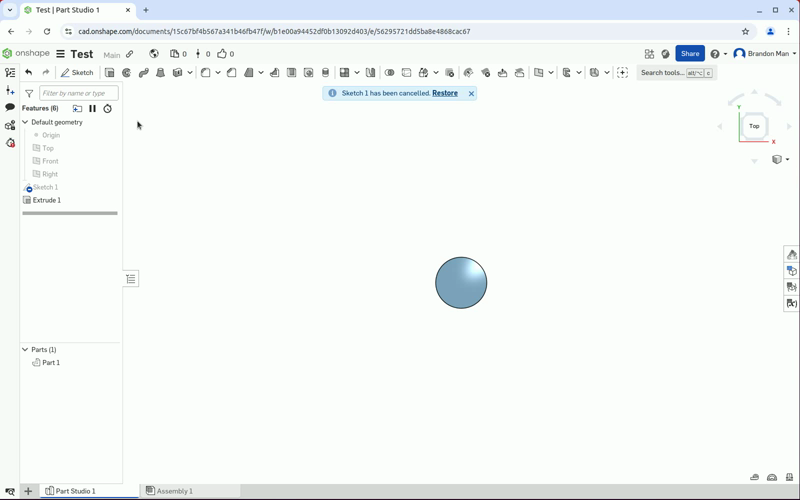
key(shift+h)
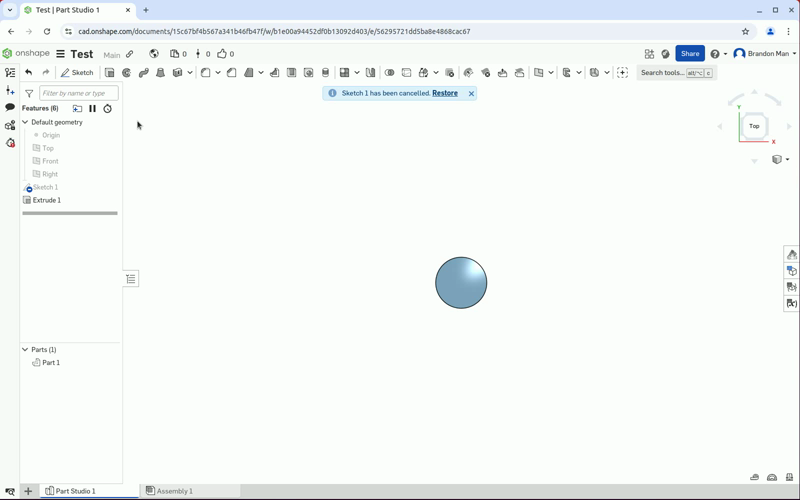
key(shift+h)
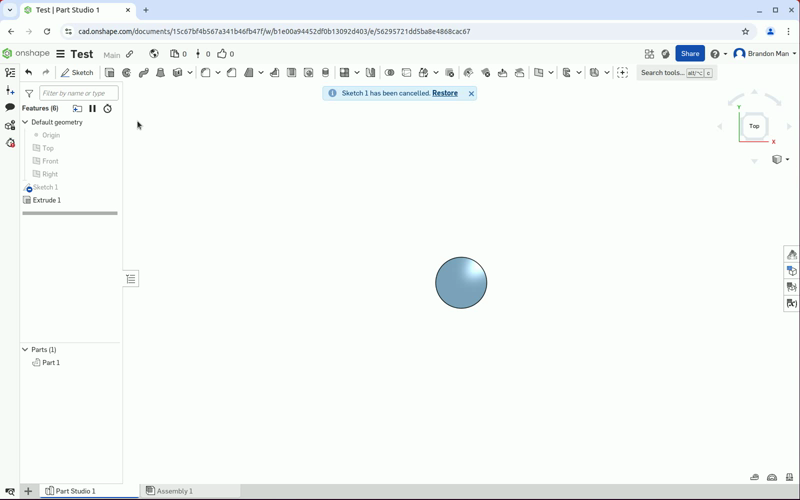
mouse_move(73, 189)
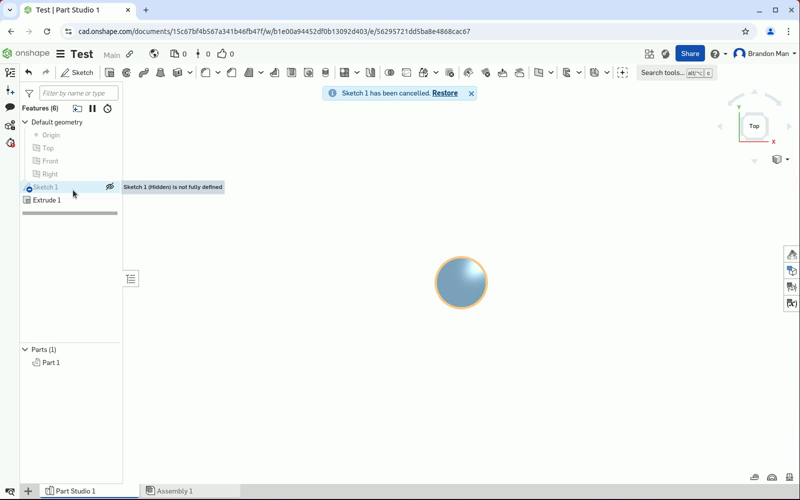
click(73, 189)
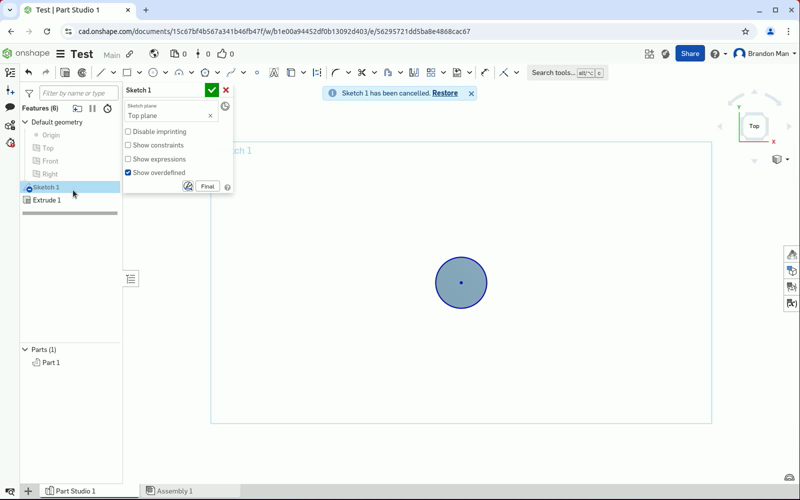
mouse_move(229, 92)
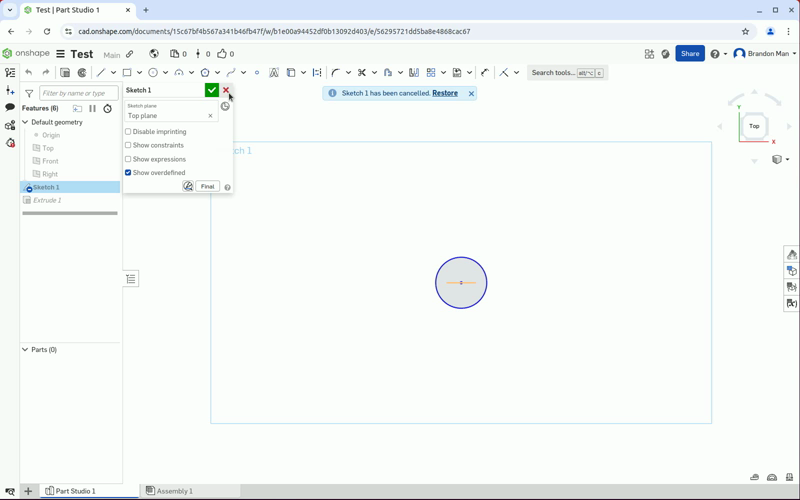
click(229, 92)
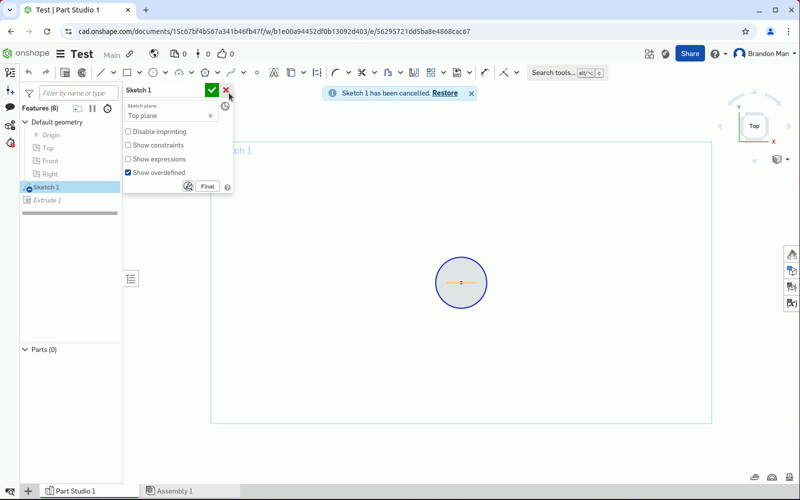
key(shift+s)
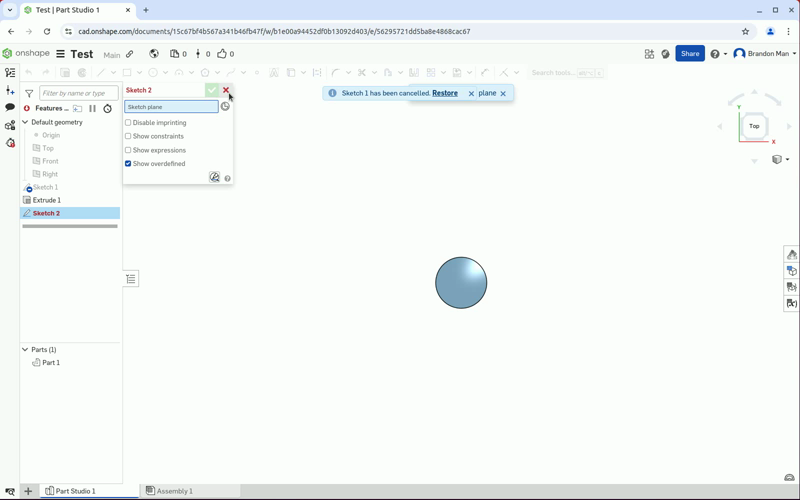
mouse_move(73, 150)
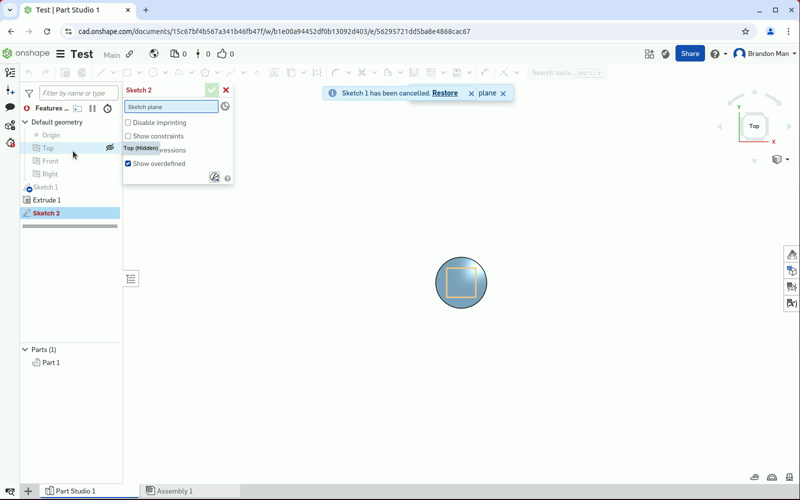
click(73, 150)
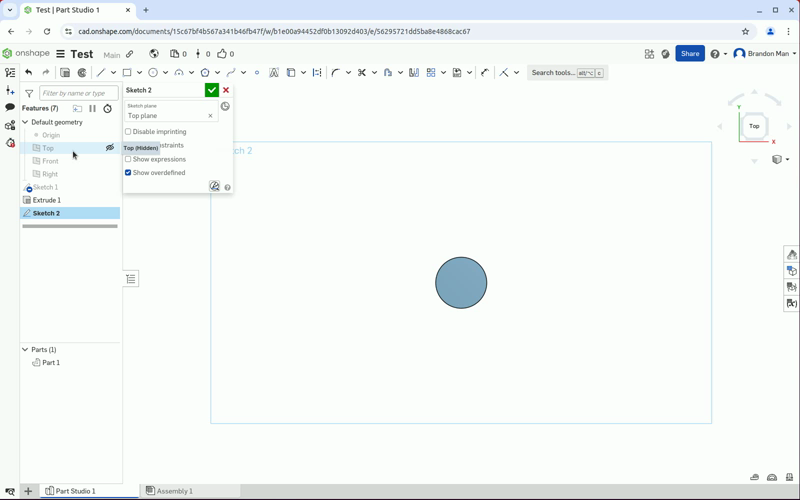
mouse_move(73, 352)
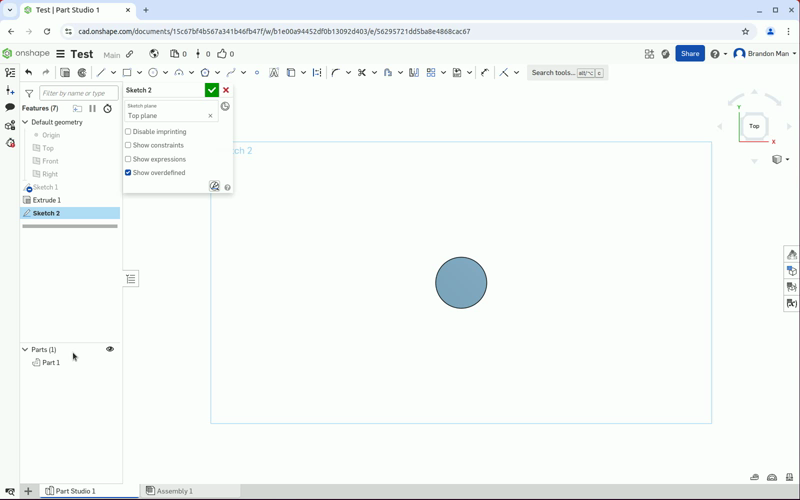
key(y)
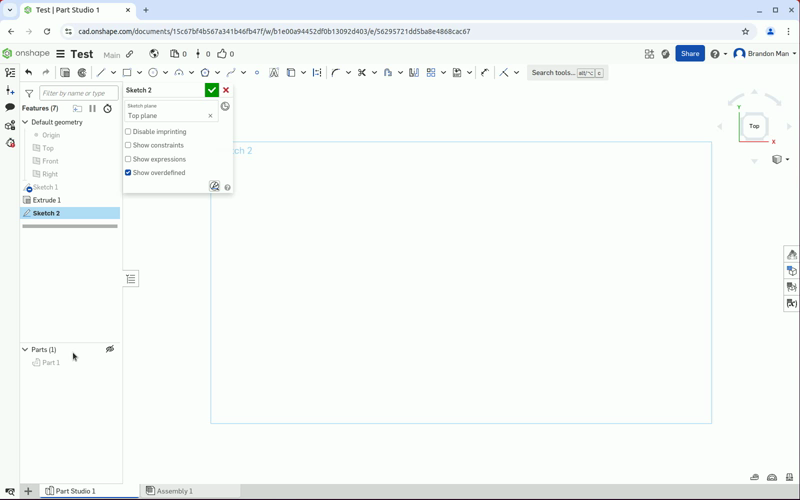
key(c)
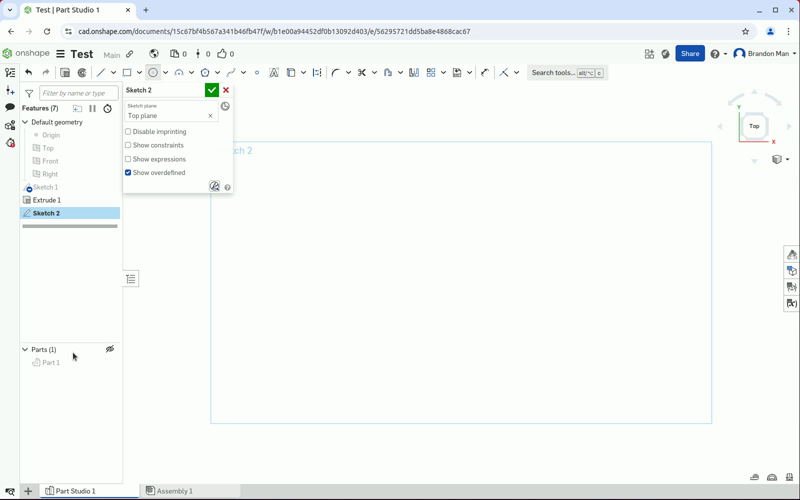
key_down(shift)
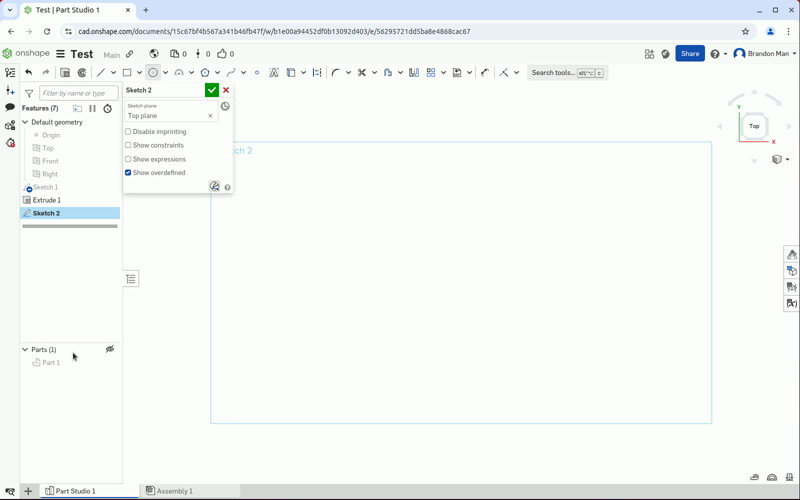
mouse_move(461, 282)
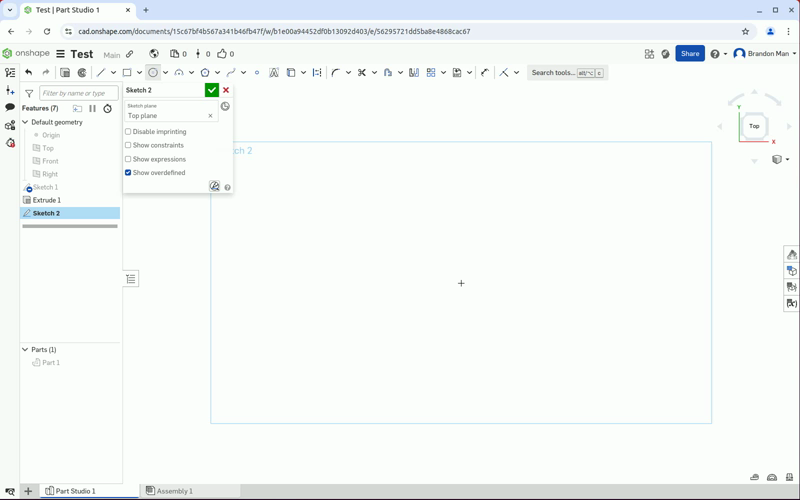
click(461, 282)
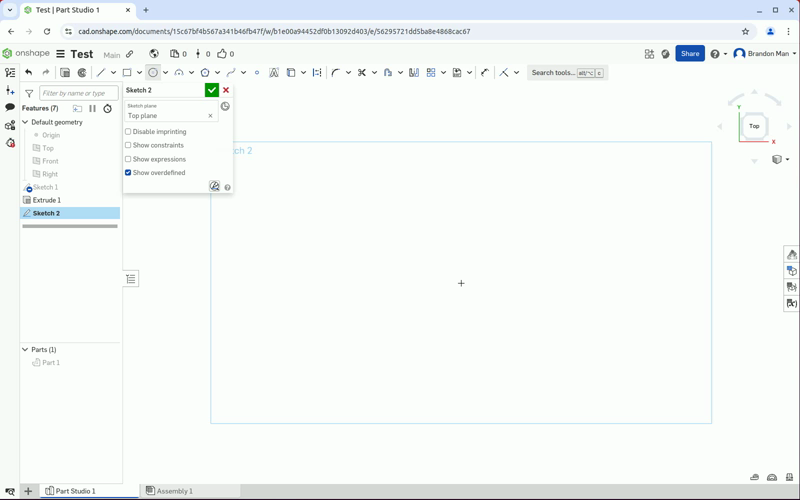
key_up(shift)
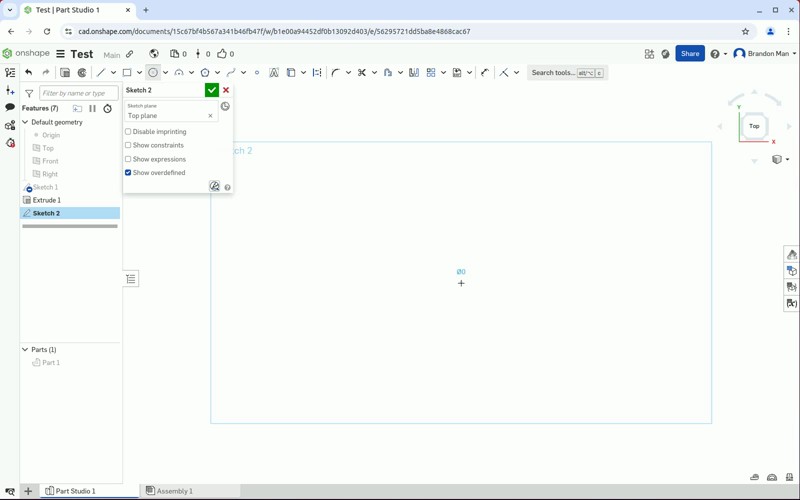
mouse_move(468, 282)
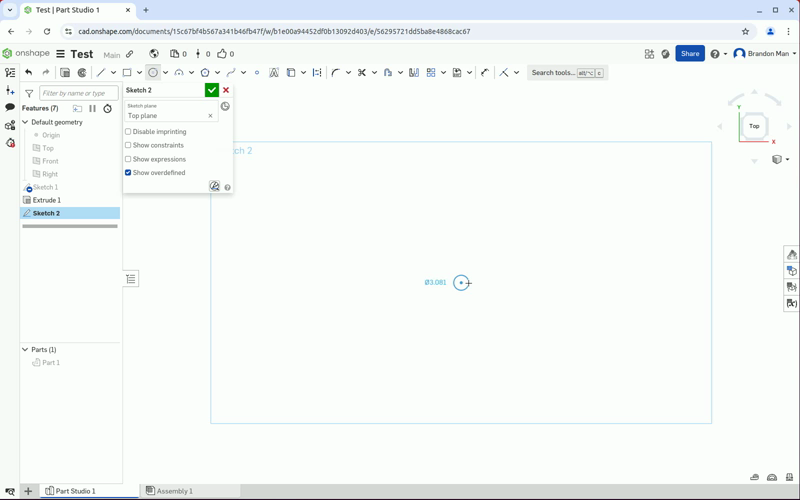
click(468, 282)
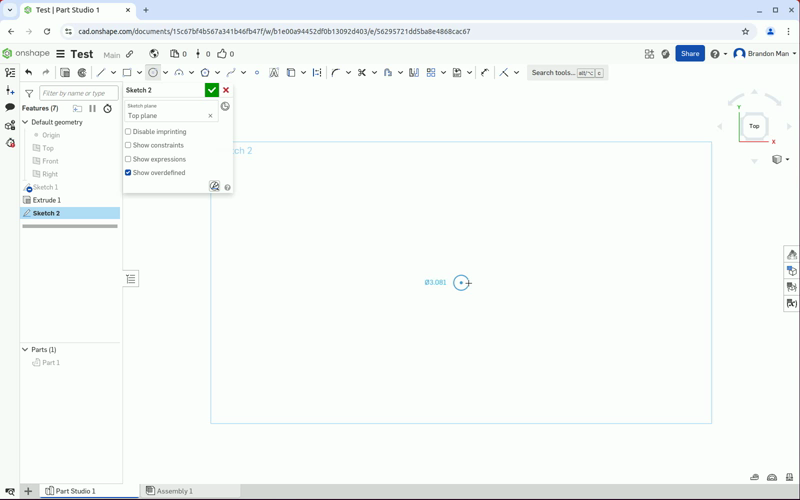
key(esc)
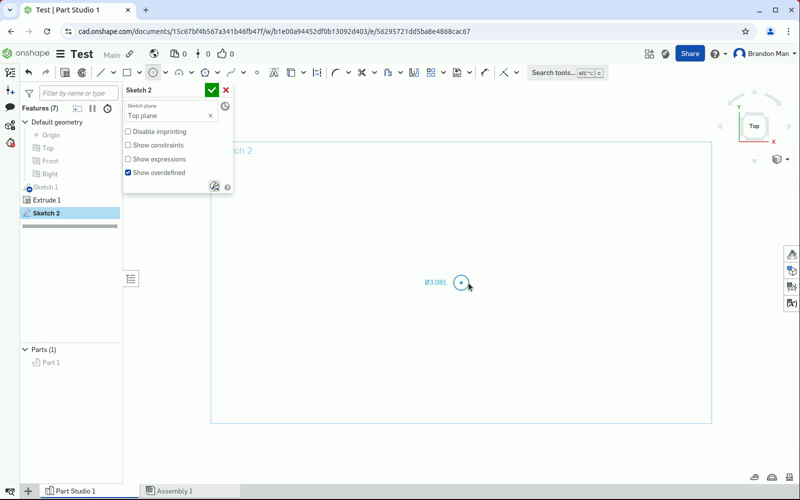
mouse_move(468, 282)
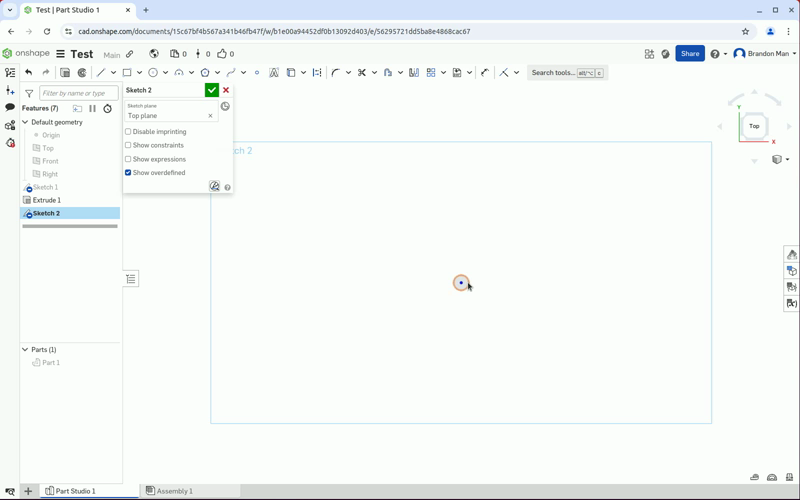
scroll(6)
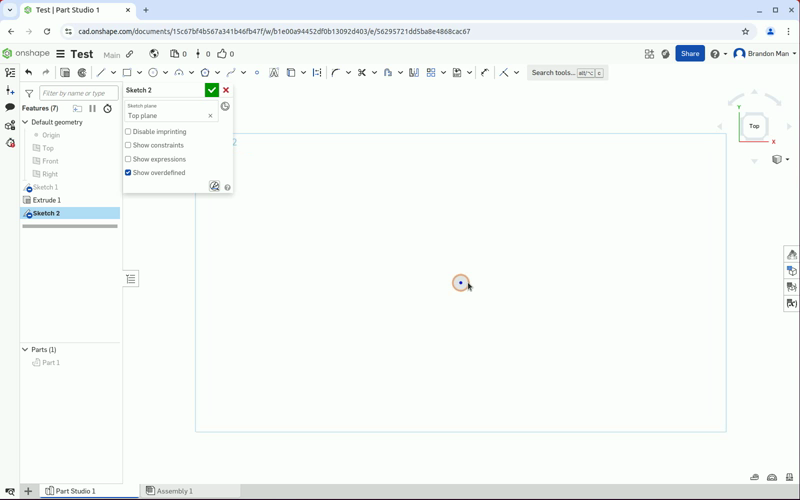
scroll(6)
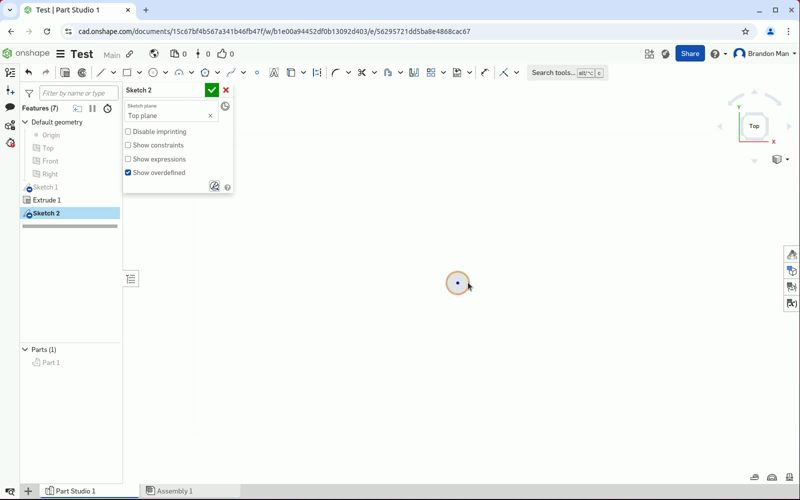
scroll(6)
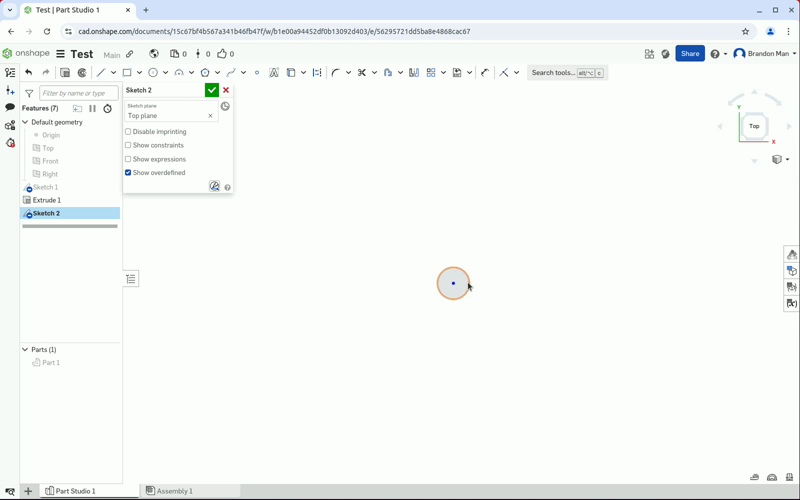
scroll(6)
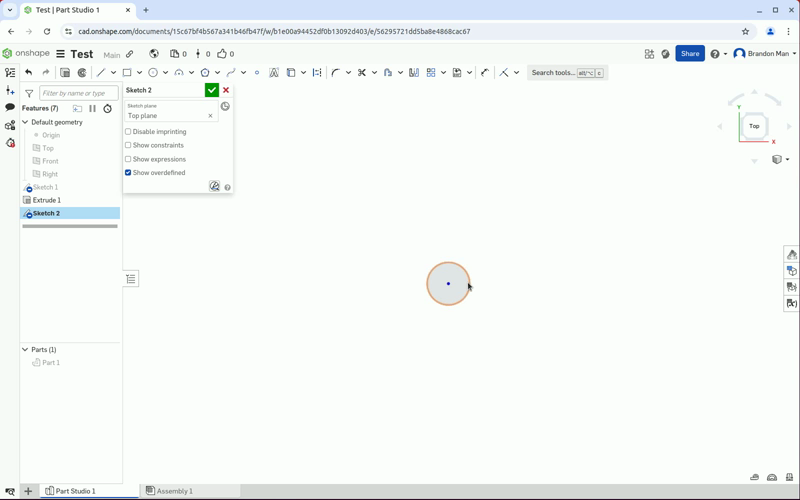
scroll(6)
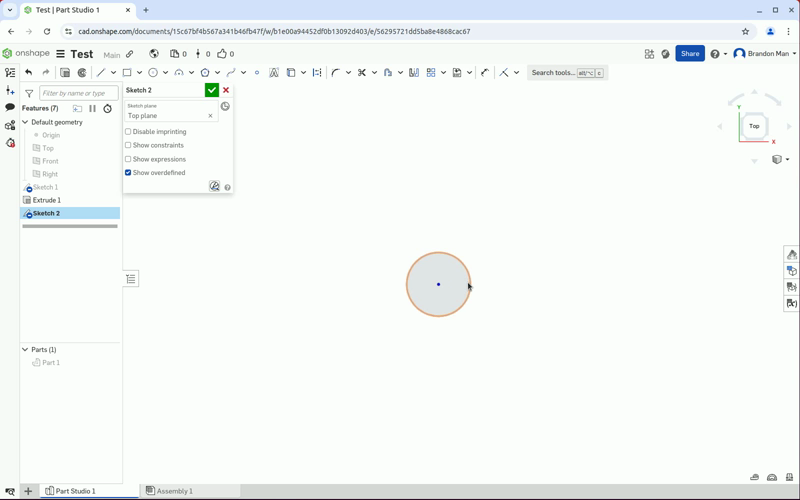
scroll(6)
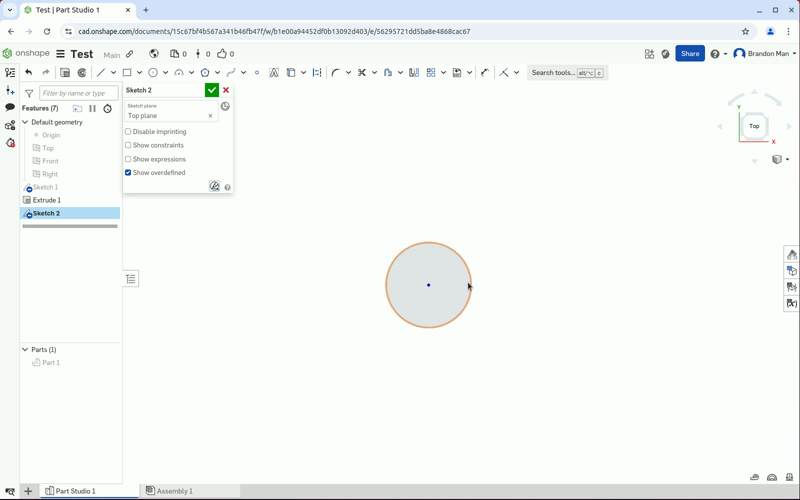
scroll(6)
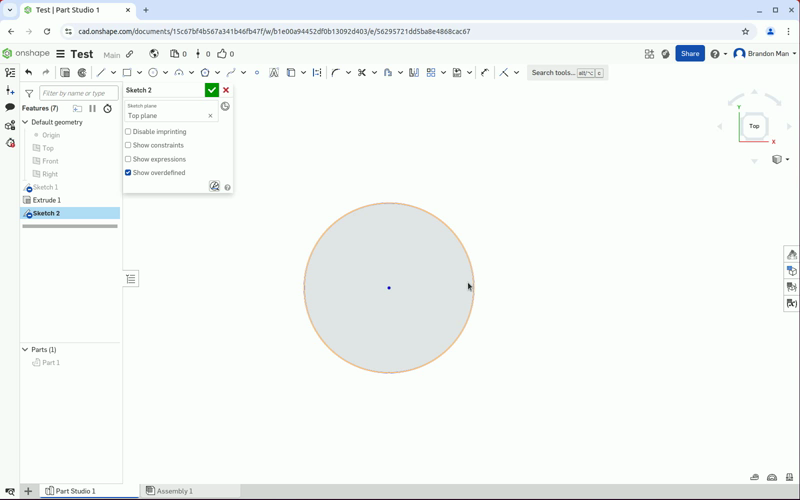
click(468, 282)
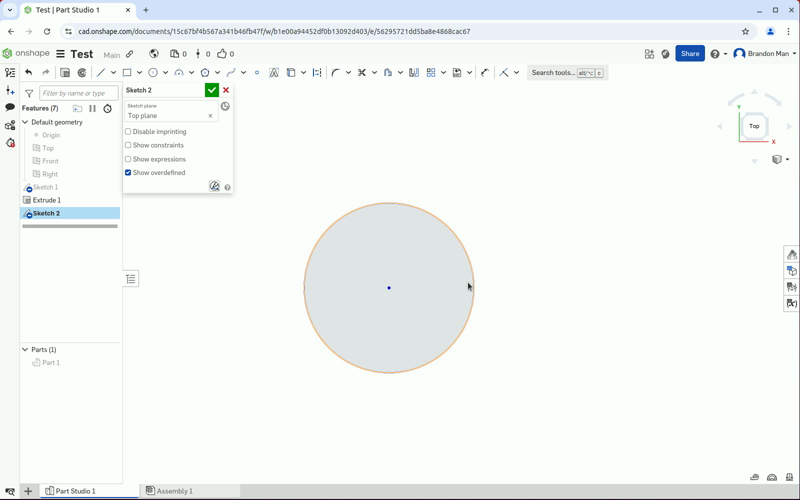
scroll(-6)
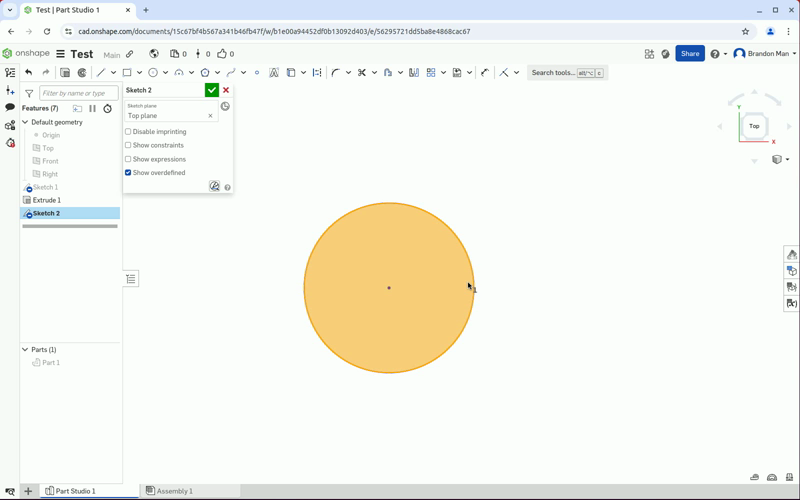
scroll(-6)
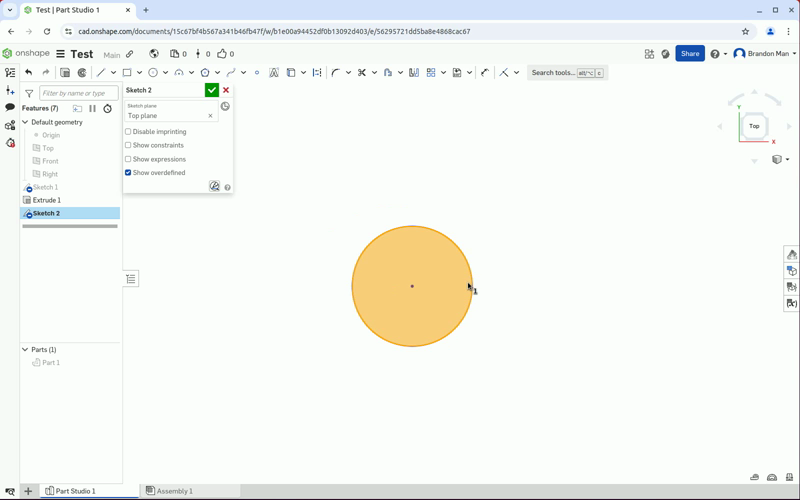
scroll(-6)
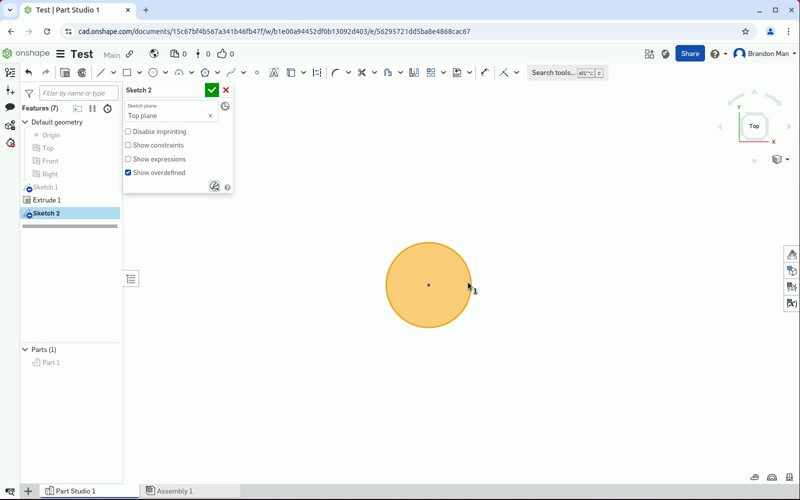
scroll(-6)
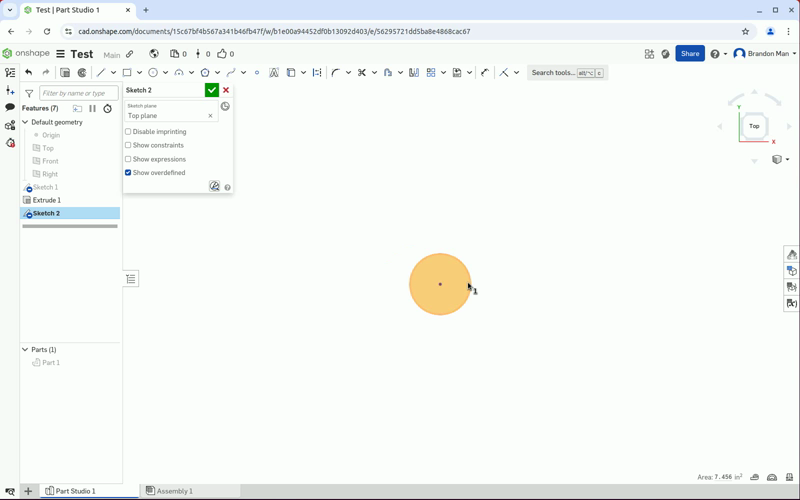
scroll(-6)
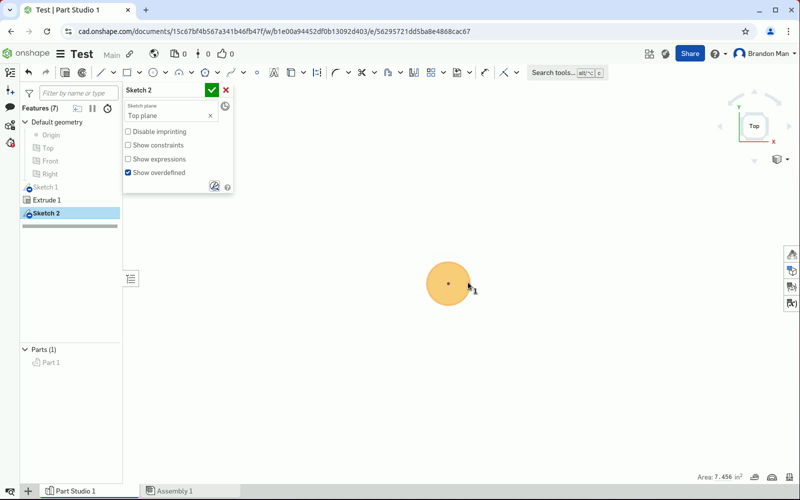
scroll(-6)
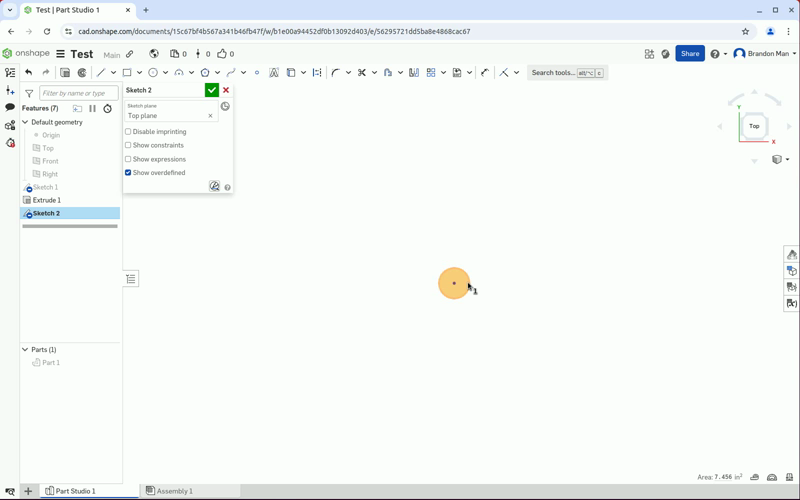
scroll(-6)
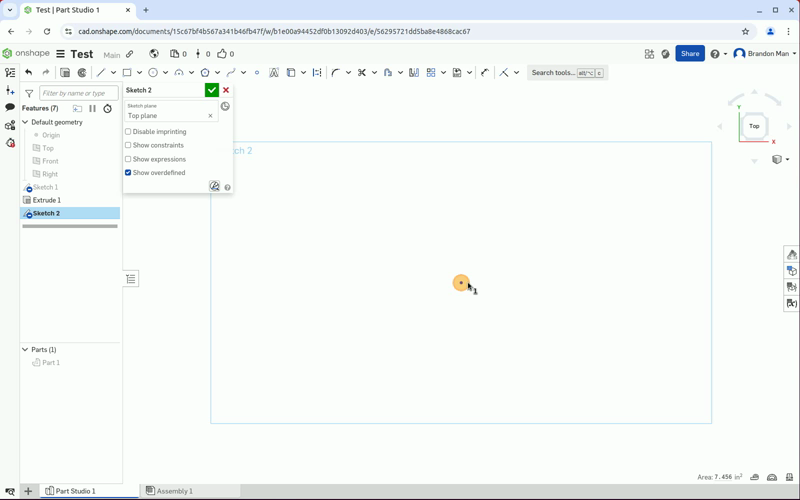
mouse_move(73, 352)
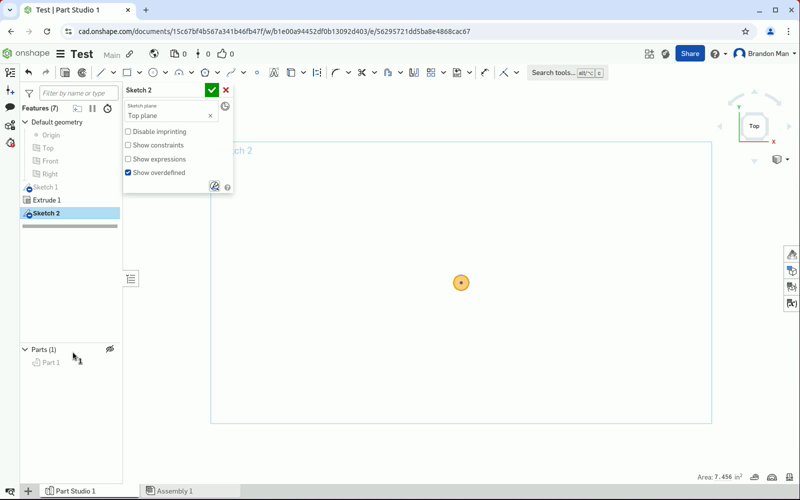
key(shift+y)
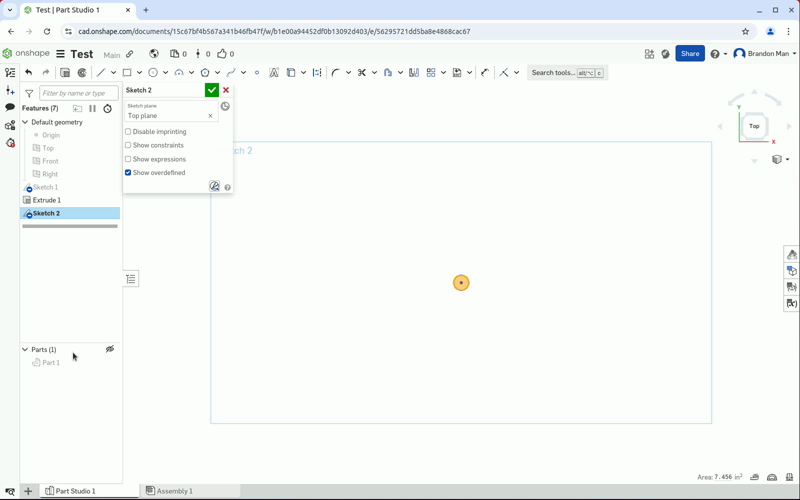
key(shift+e)
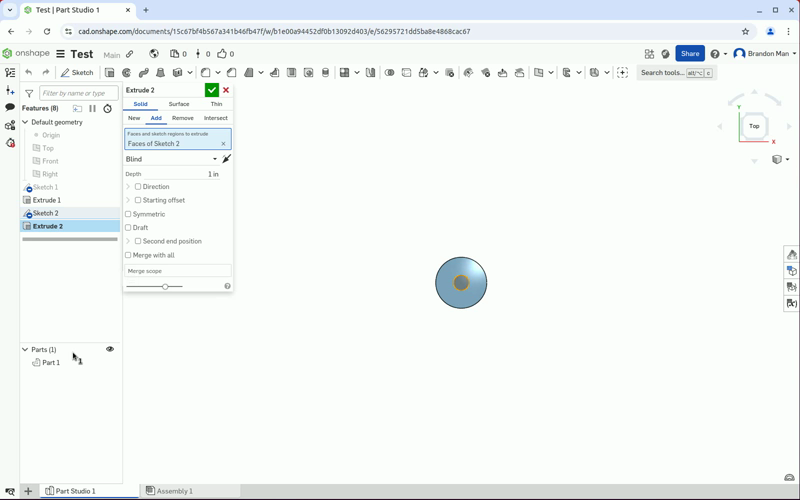
mouse_move(143, 106)
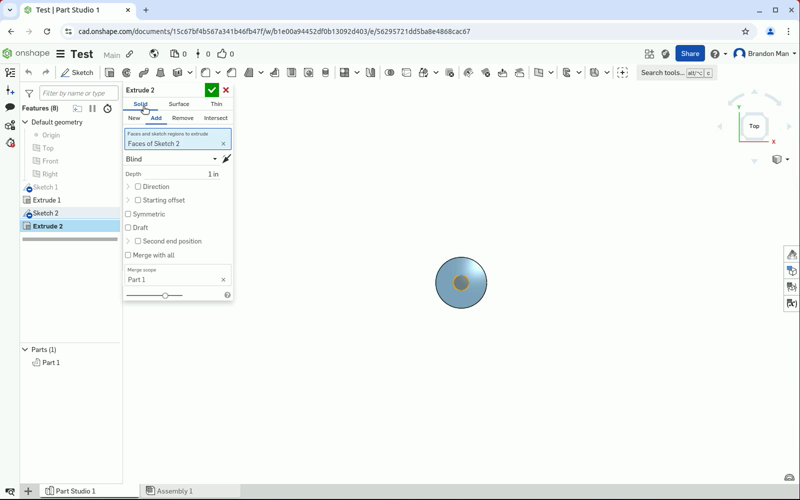
click(143, 106)
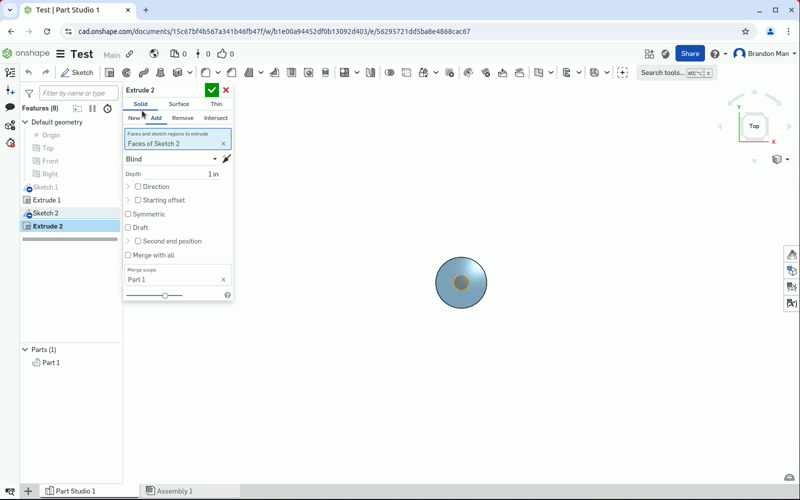
mouse_move(137, 120)
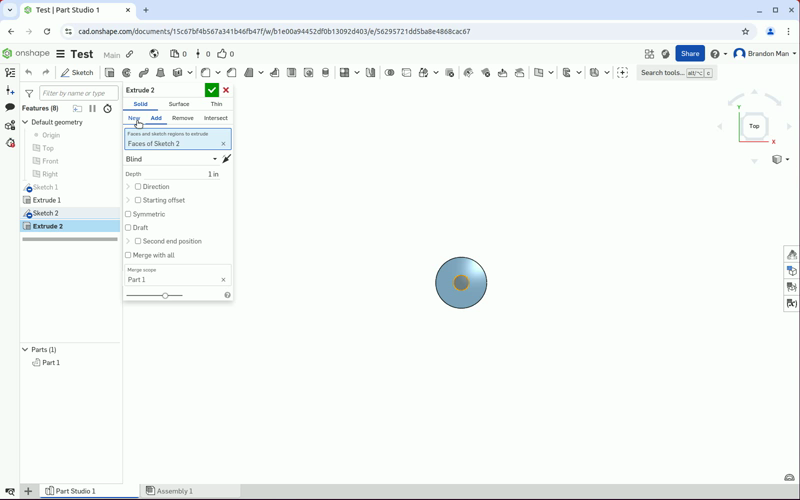
click(137, 120)
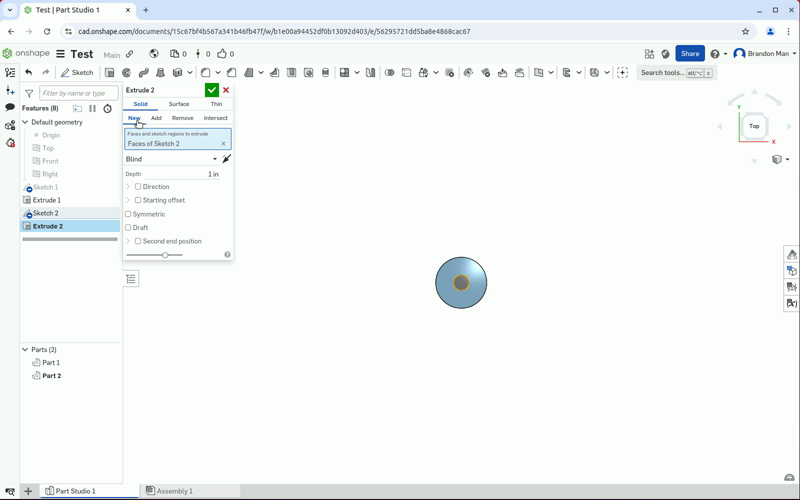
key(tab, 4)
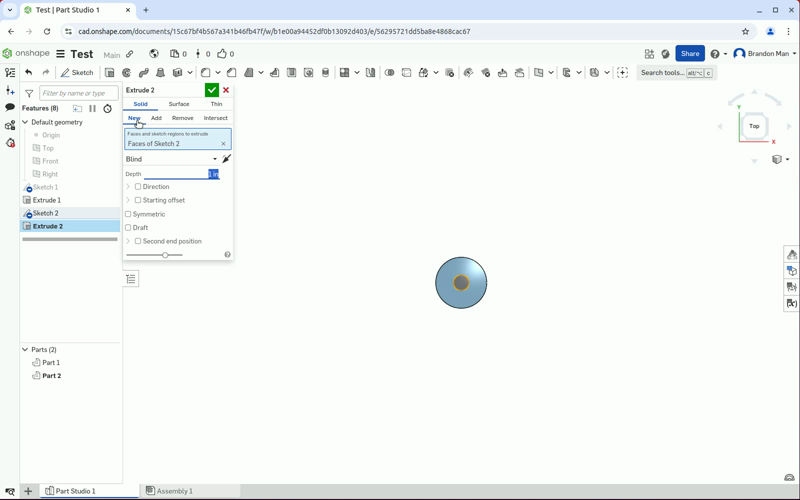
text(2.889)
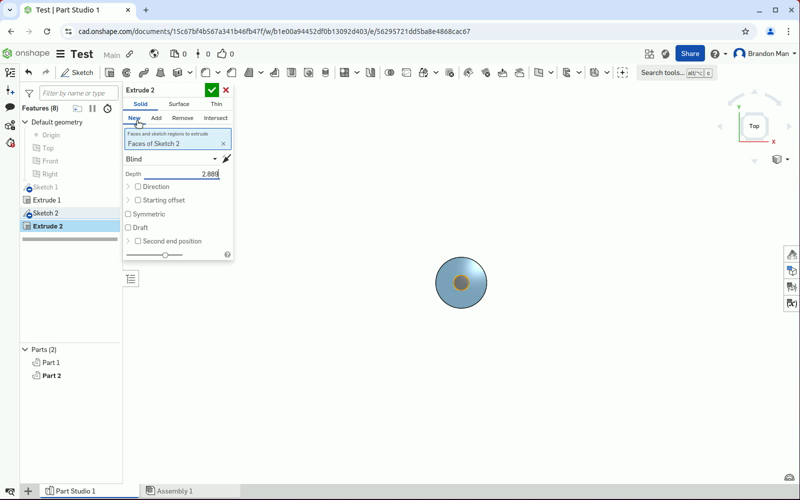
key(enter)
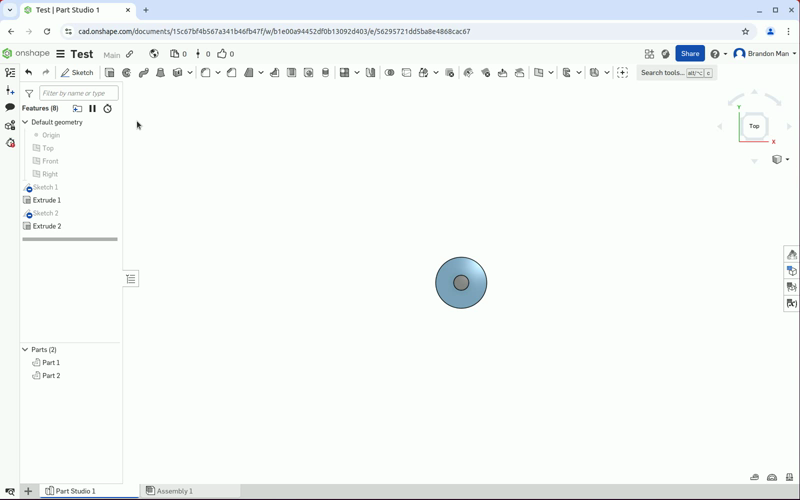
key(shift+h)
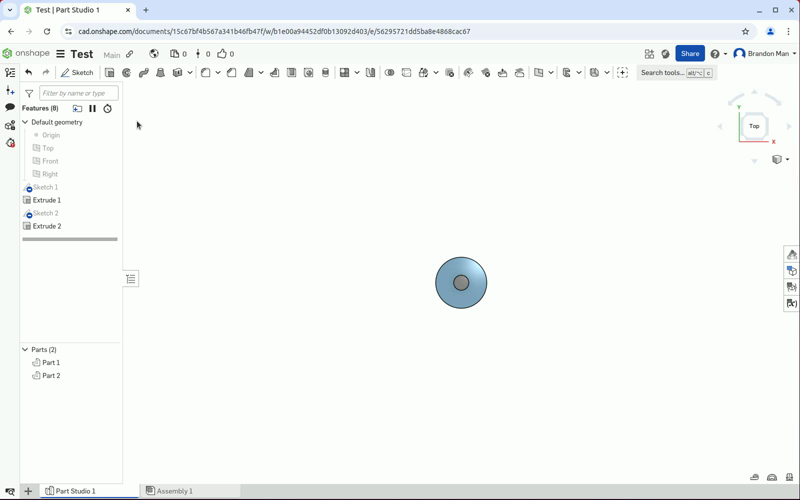
key(shift+h)
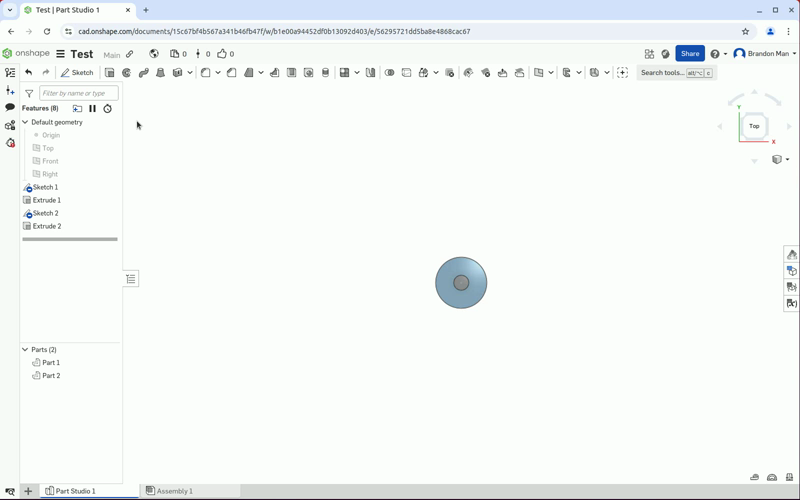
key(shift+7)
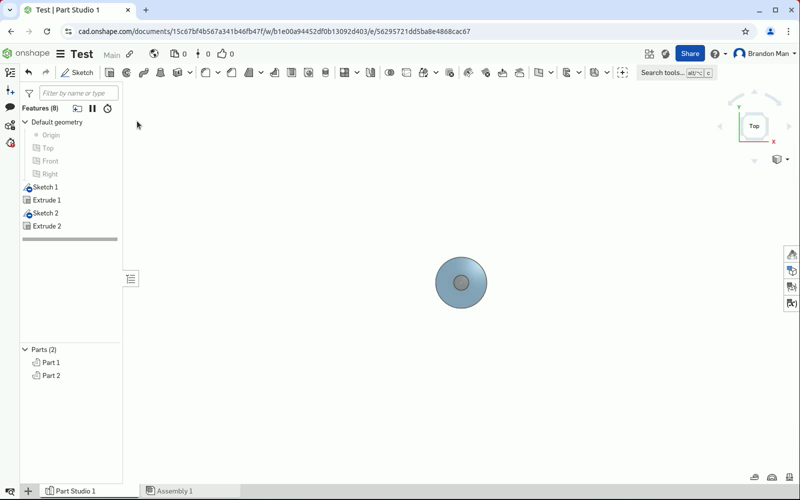
key(up, 3)
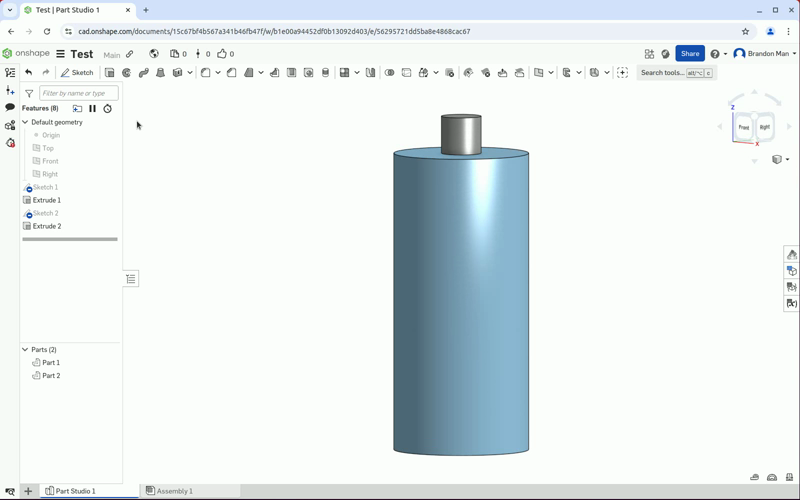
key(left, 3)
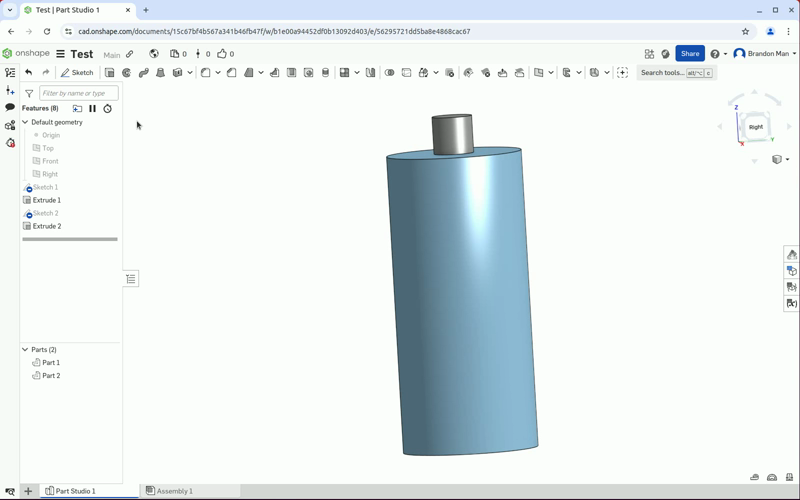
key(right, 3)
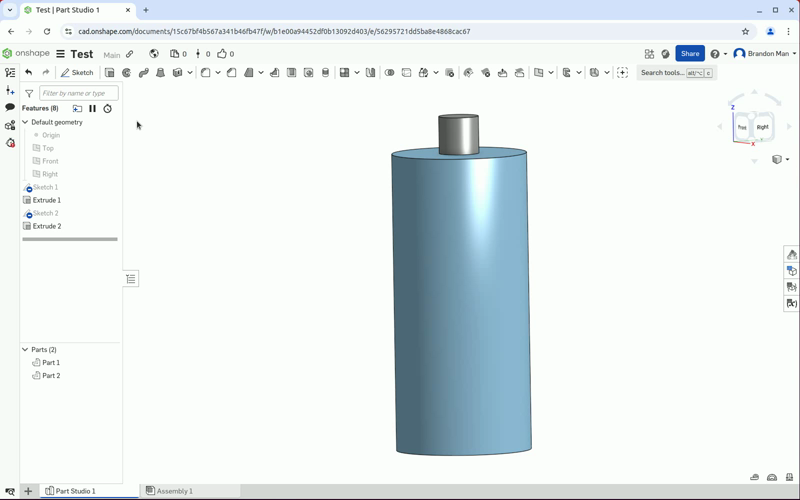
key(down, 3)
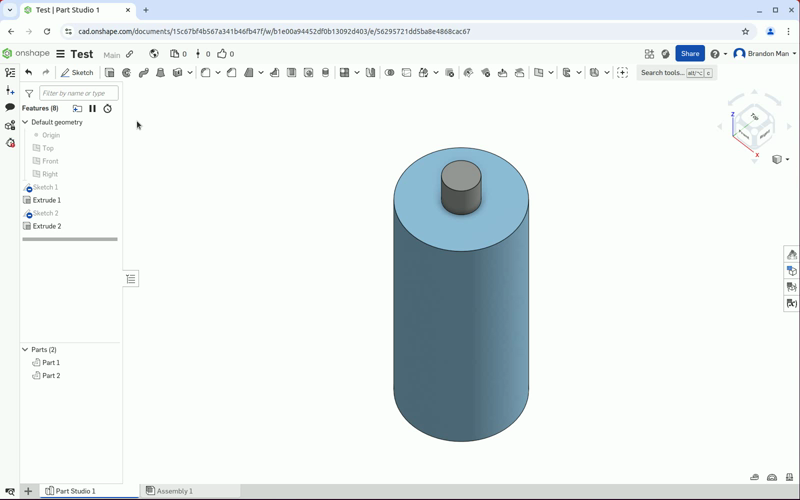
mouse_move(73, 189)
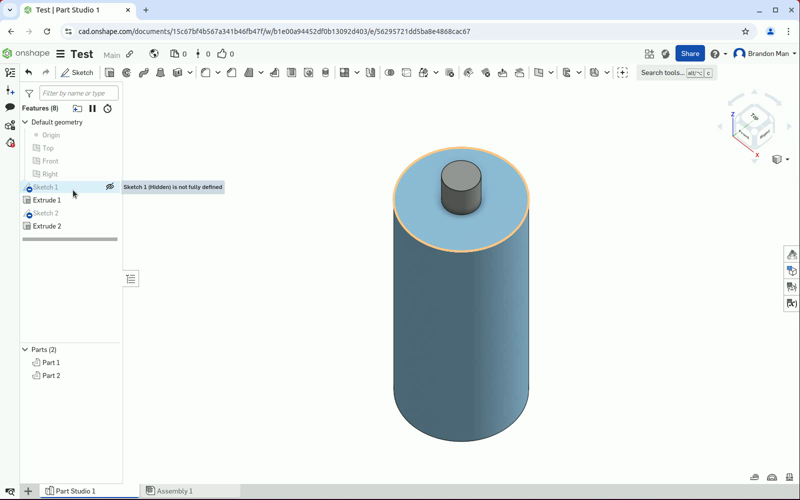
click(73, 189)